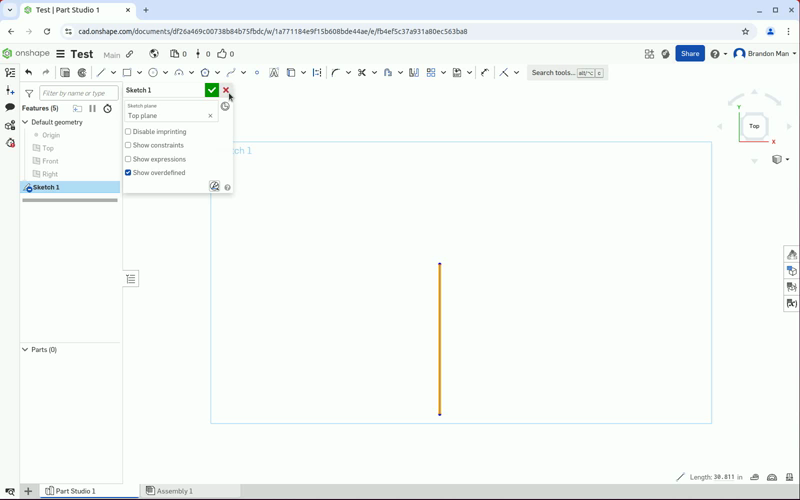
key(shift+h)
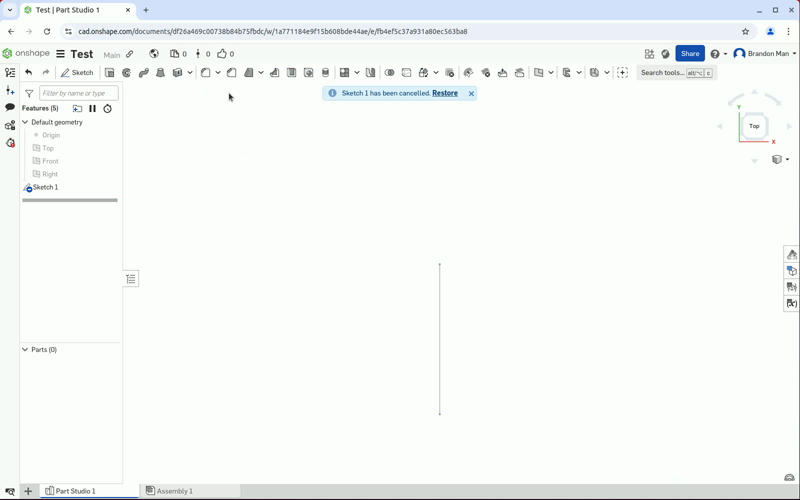
key(shift+s)
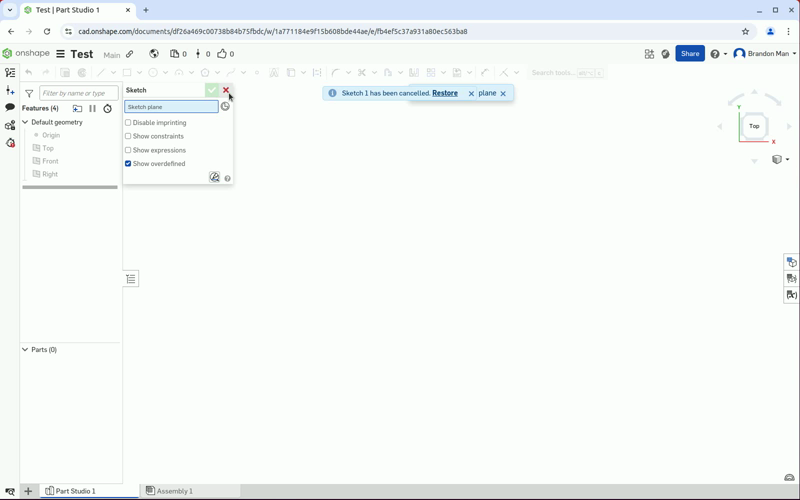
mouse_move(73, 150)
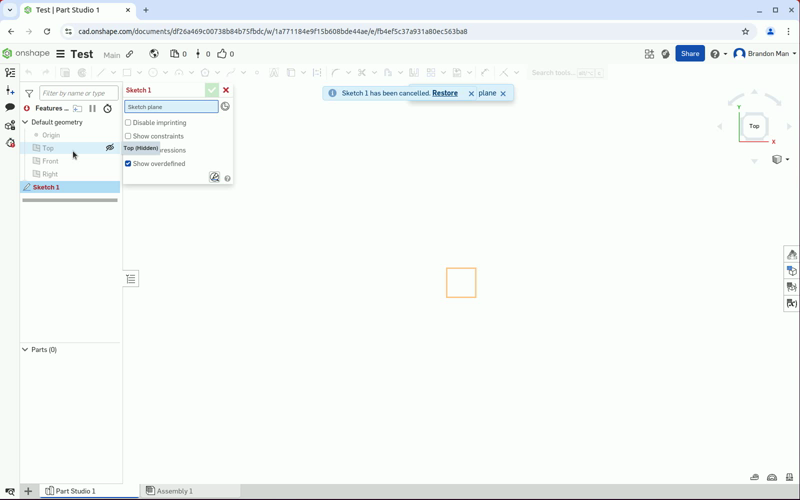
click(73, 150)
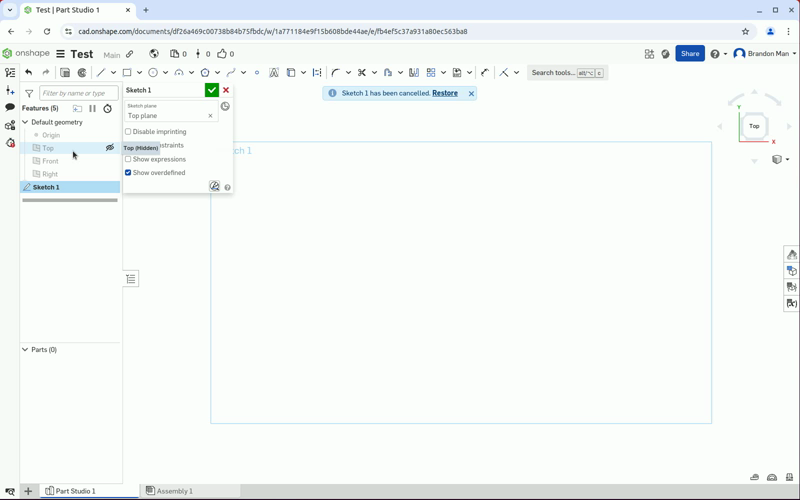
mouse_move(73, 352)
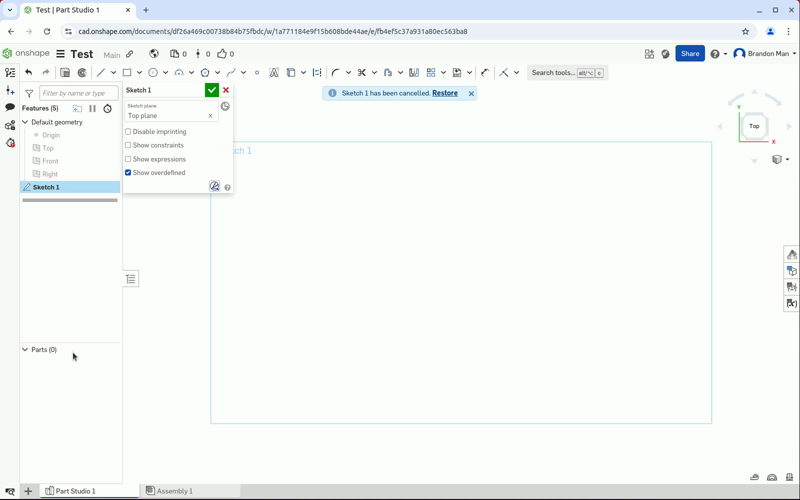
key(y)
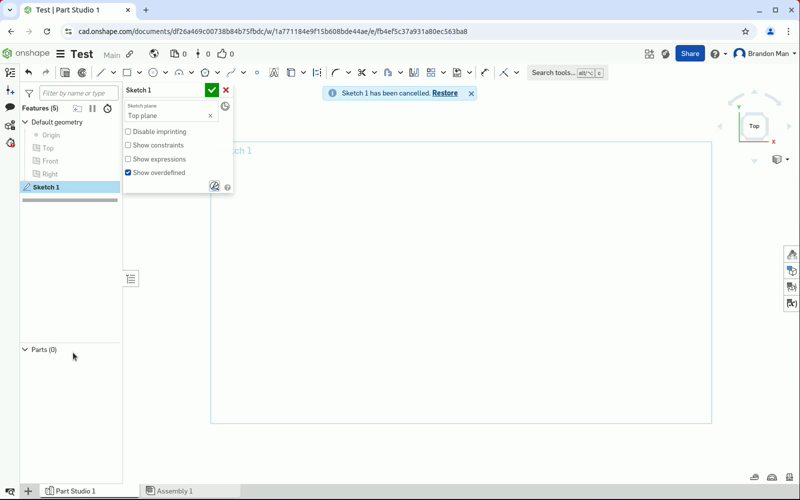
key(c)
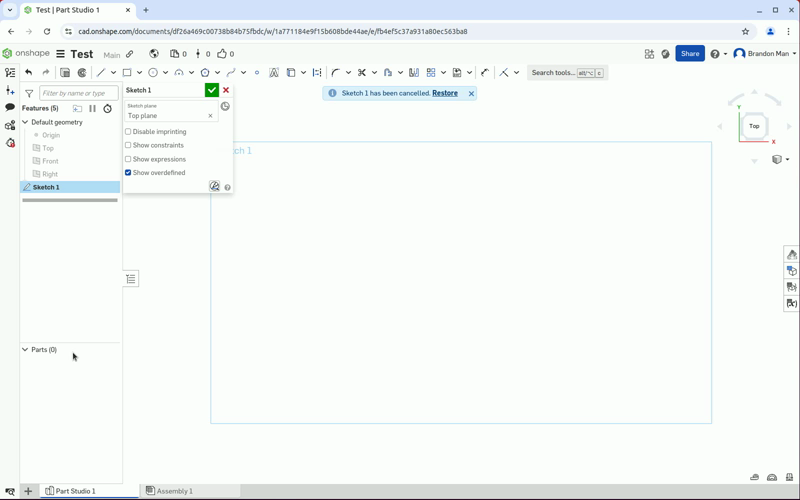
key_down(shift)
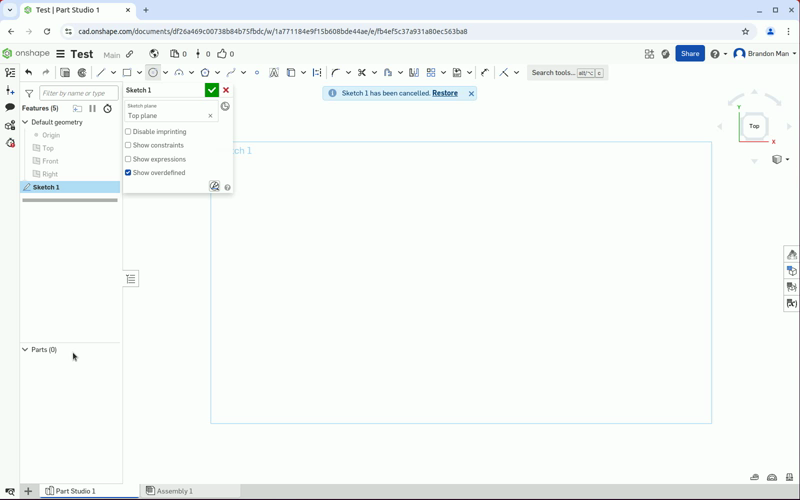
mouse_move(461, 282)
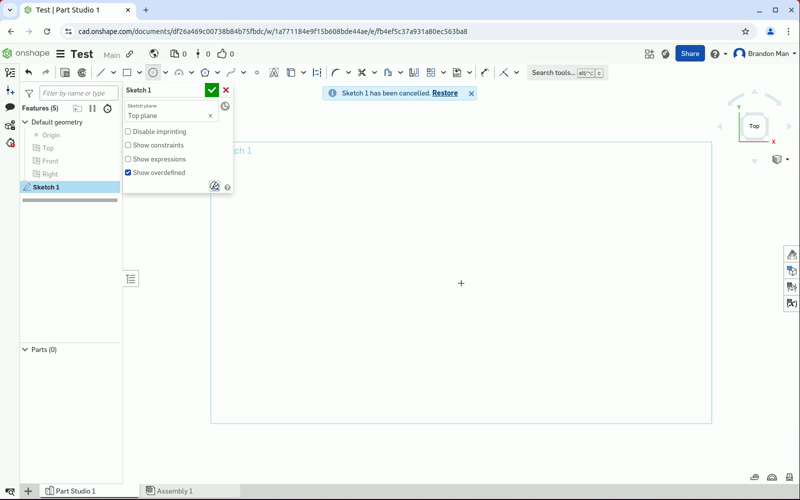
click(461, 282)
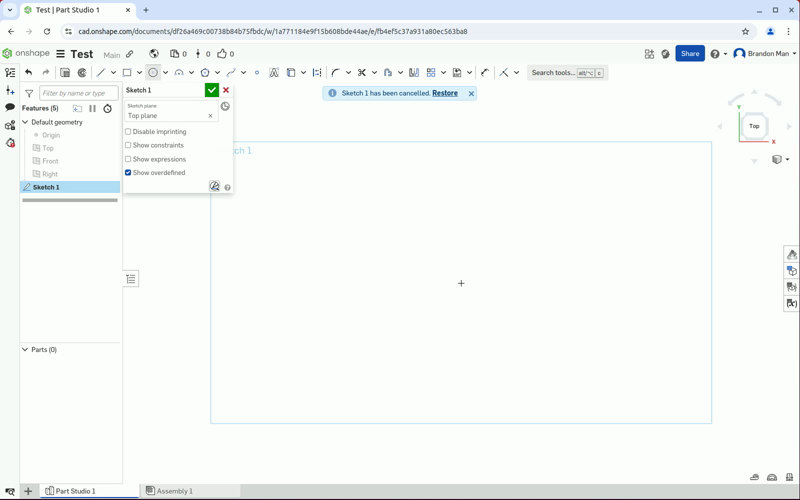
key_up(shift)
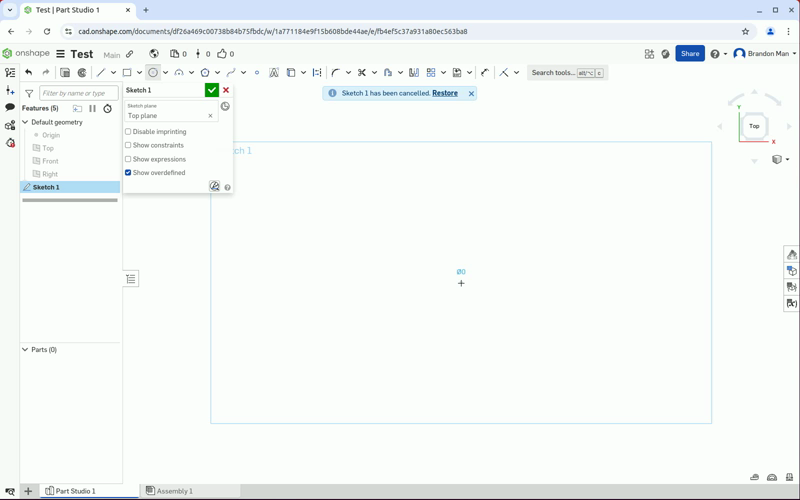
mouse_move(501, 282)
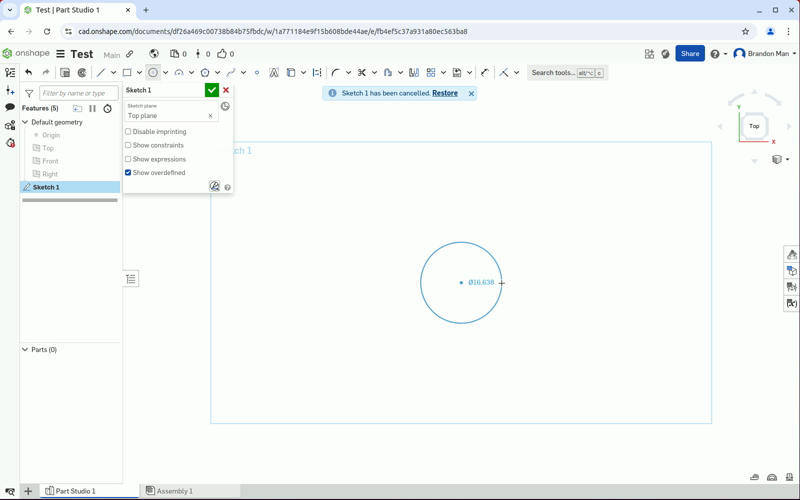
click(501, 282)
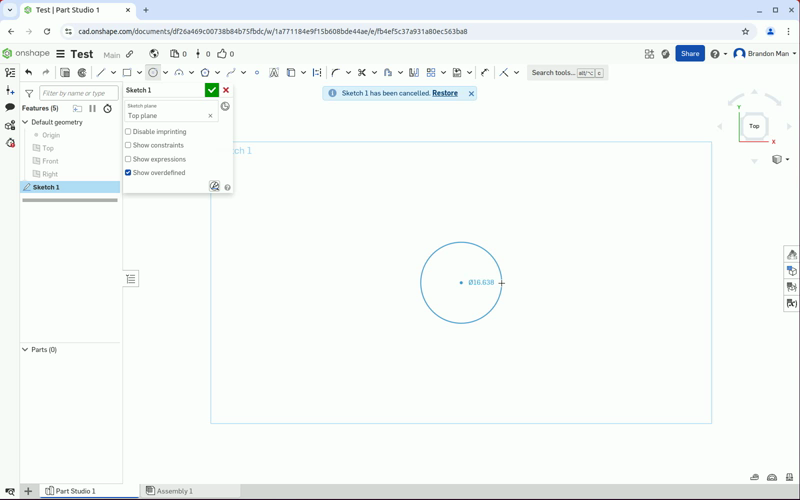
key(esc)
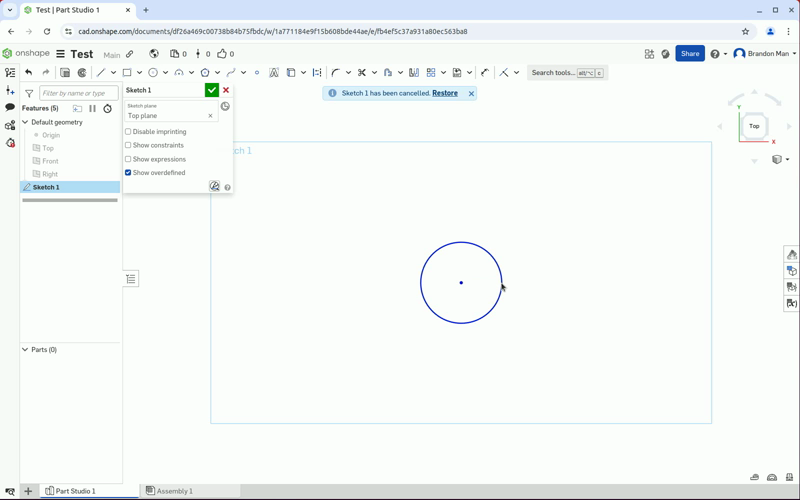
mouse_move(497, 285)
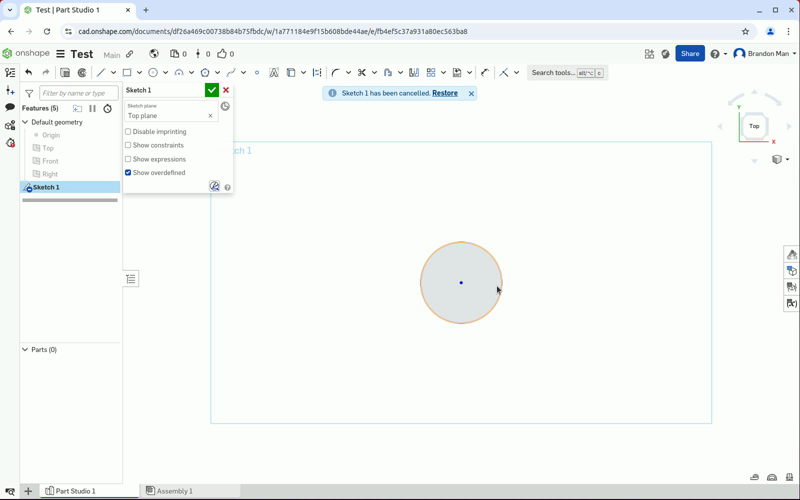
click(497, 285)
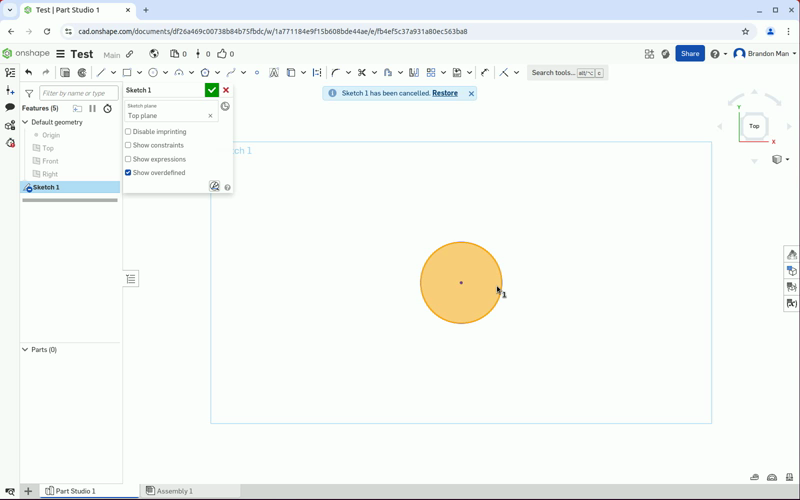
mouse_move(73, 352)
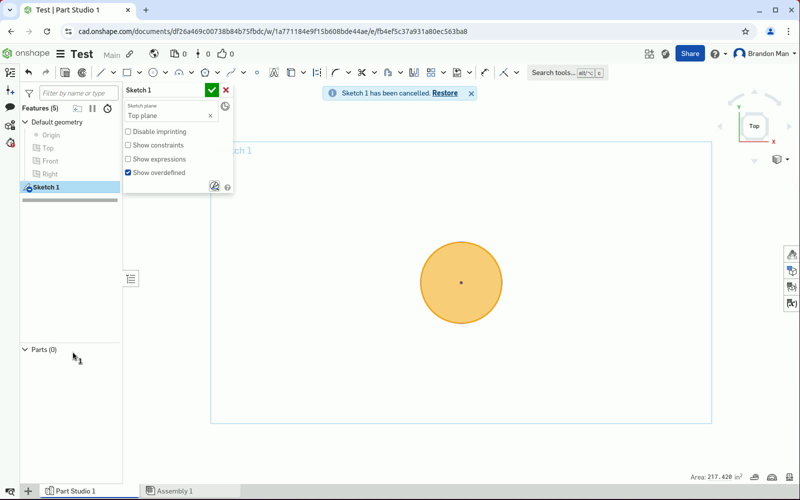
key(shift+y)
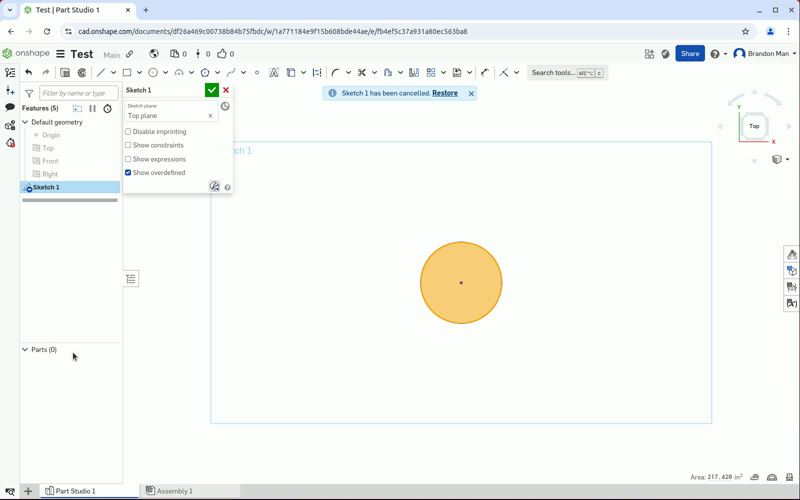
key(shift+e)
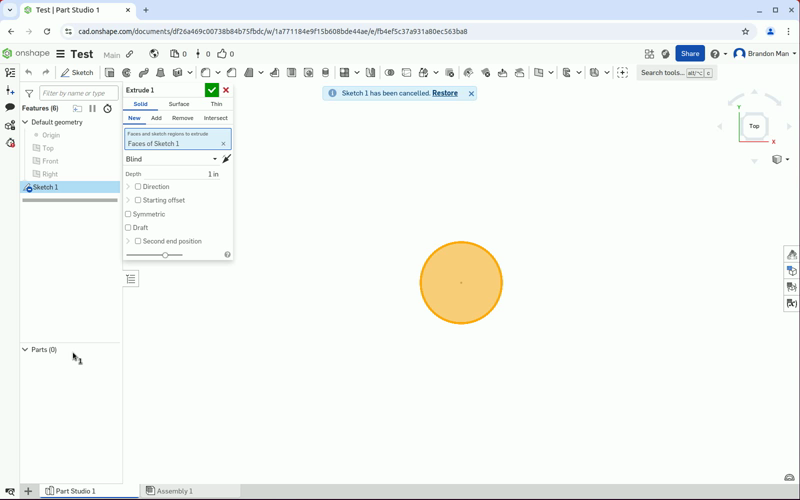
mouse_move(143, 106)
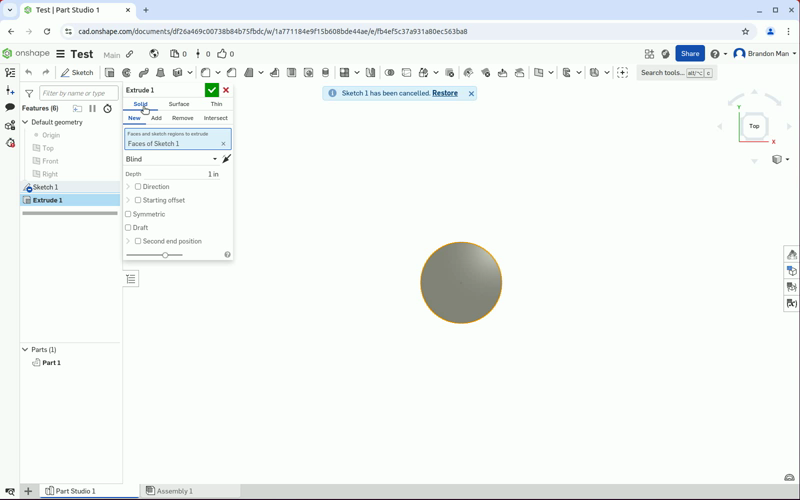
click(143, 106)
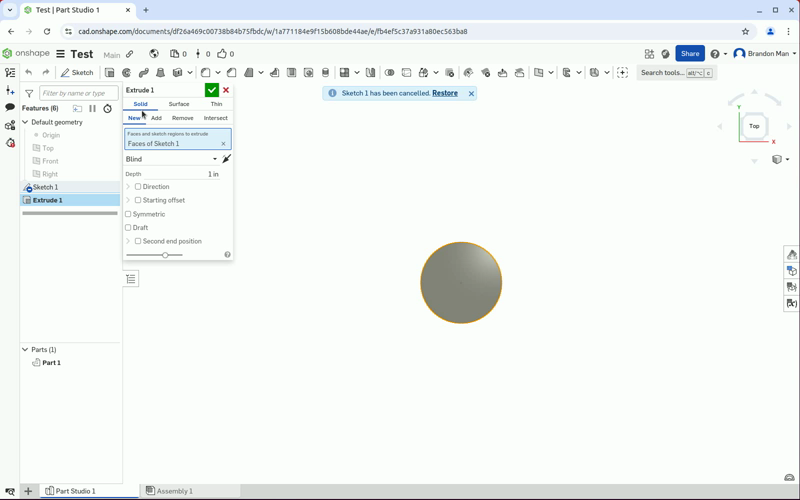
mouse_move(137, 120)
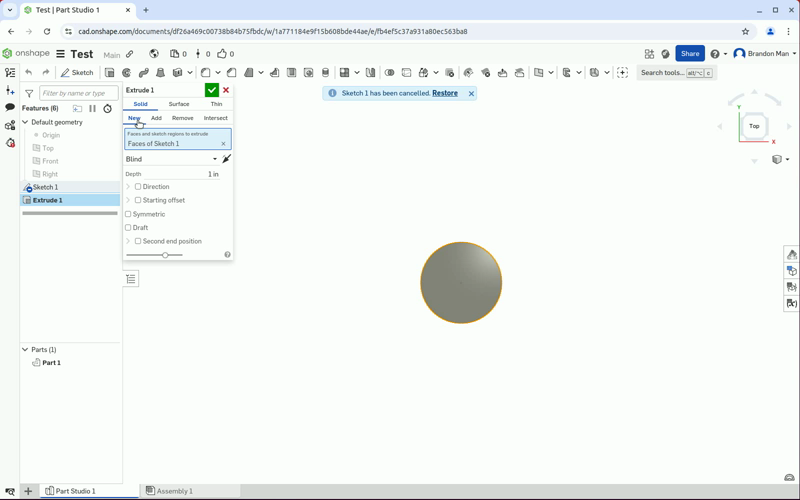
click(137, 120)
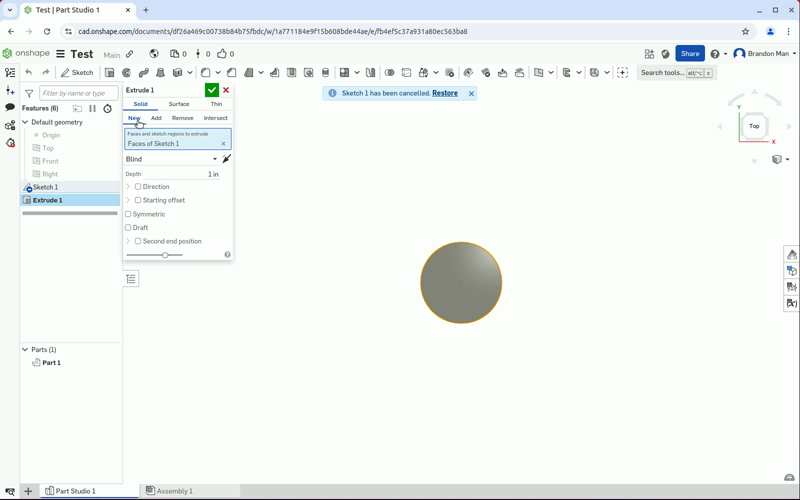
key(tab, 4)
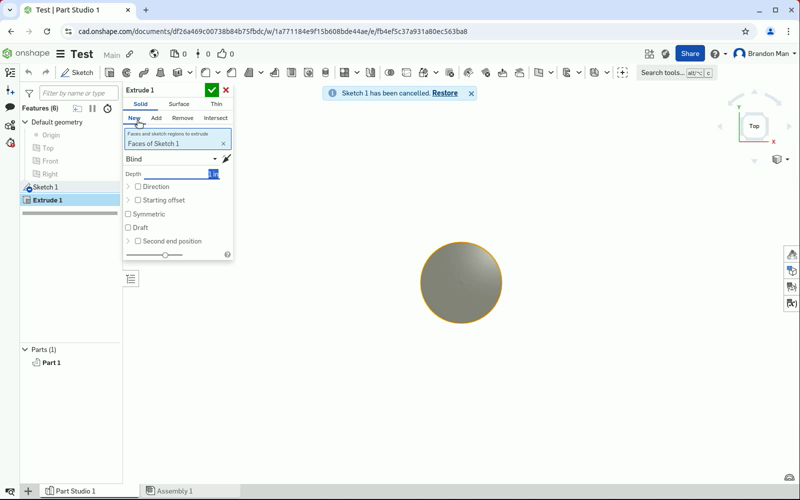
text(9.869)
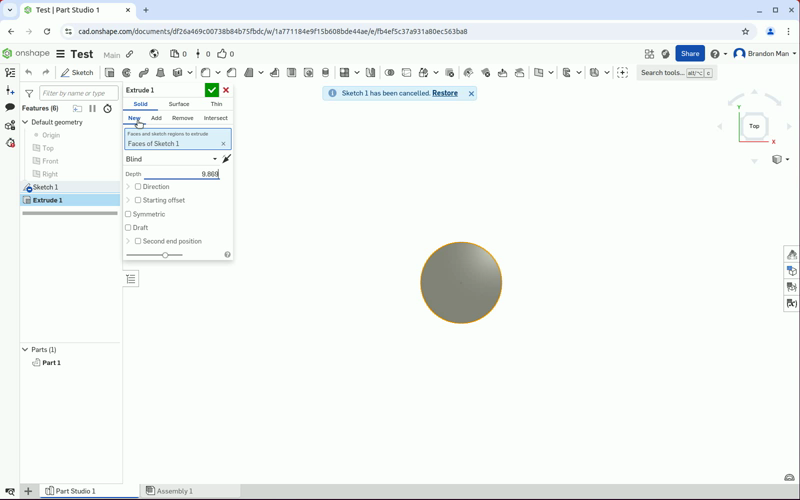
key(enter)
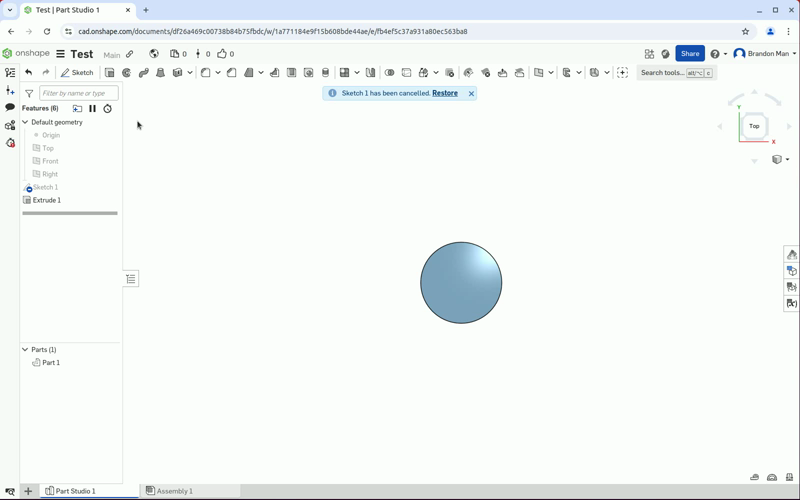
key(shift+h)
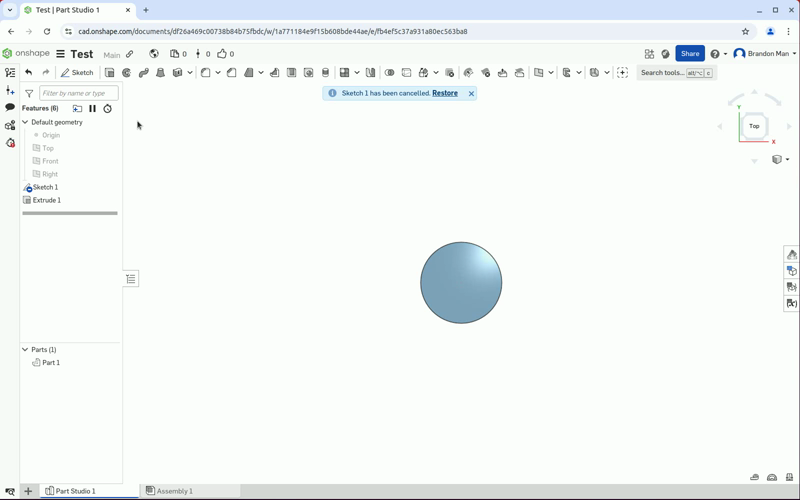
key(shift+h)
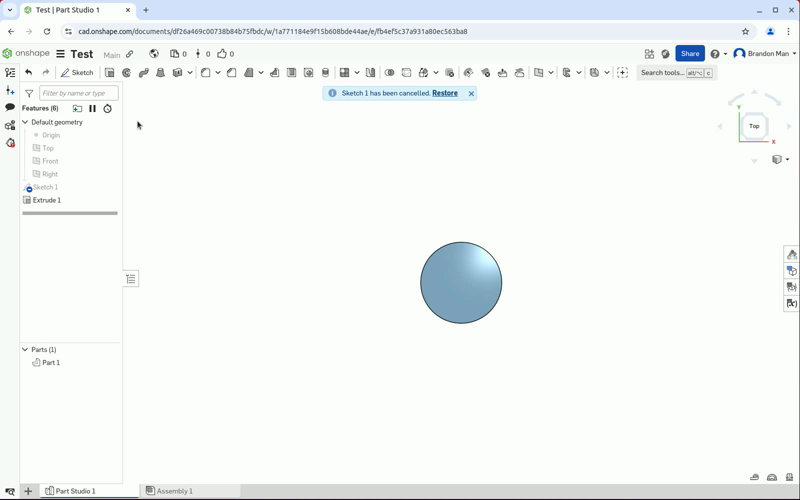
mouse_move(73, 189)
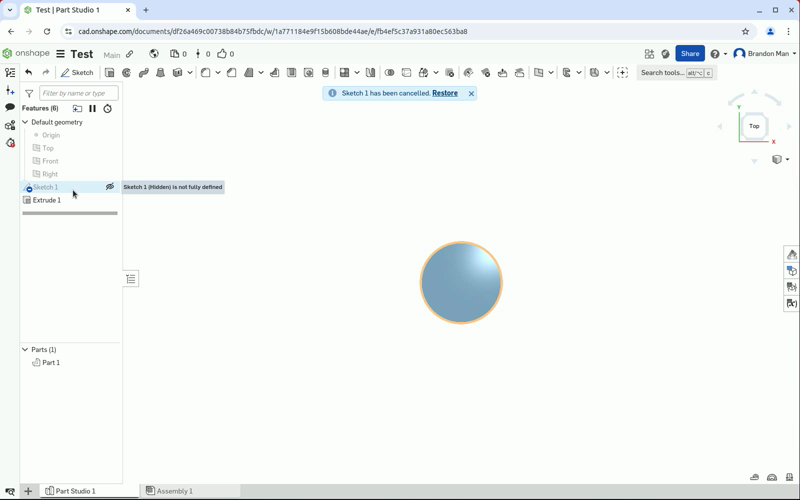
click(73, 189)
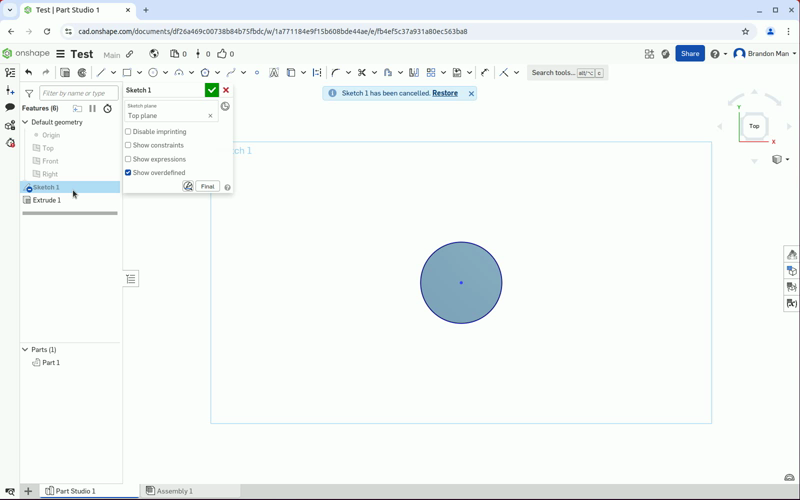
mouse_move(229, 92)
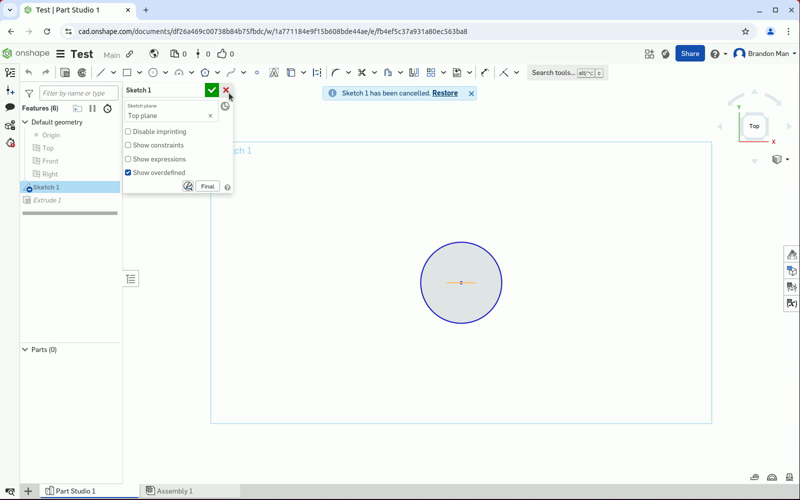
click(229, 92)
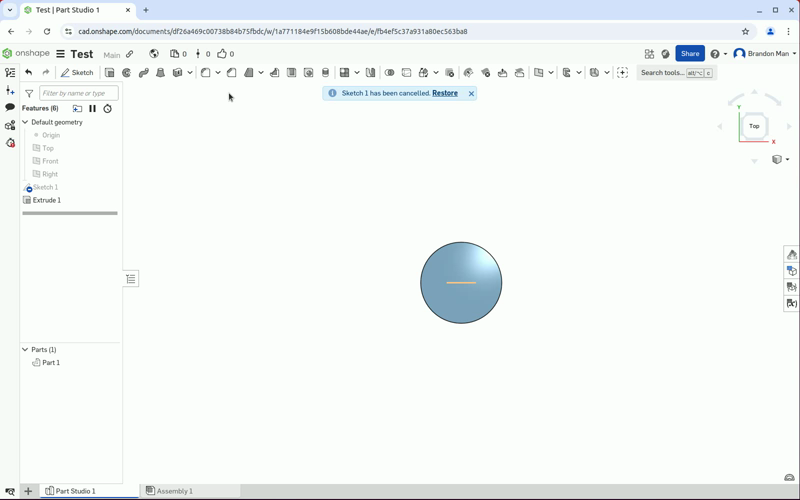
mouse_move(541, 75)
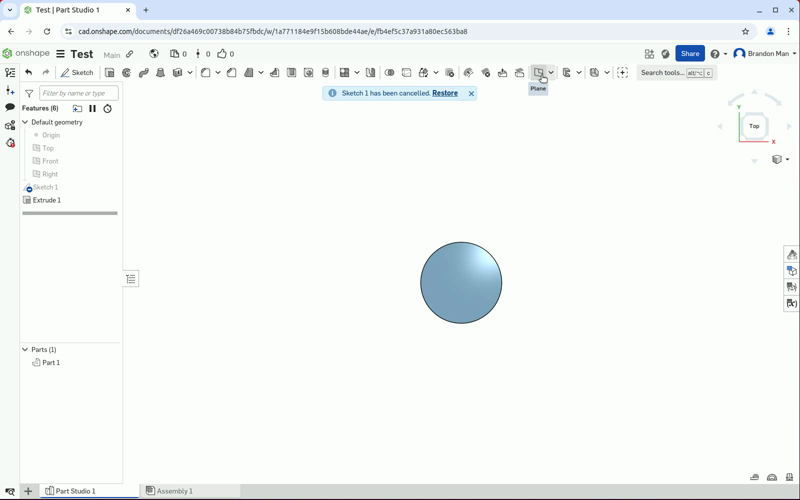
click(541, 75)
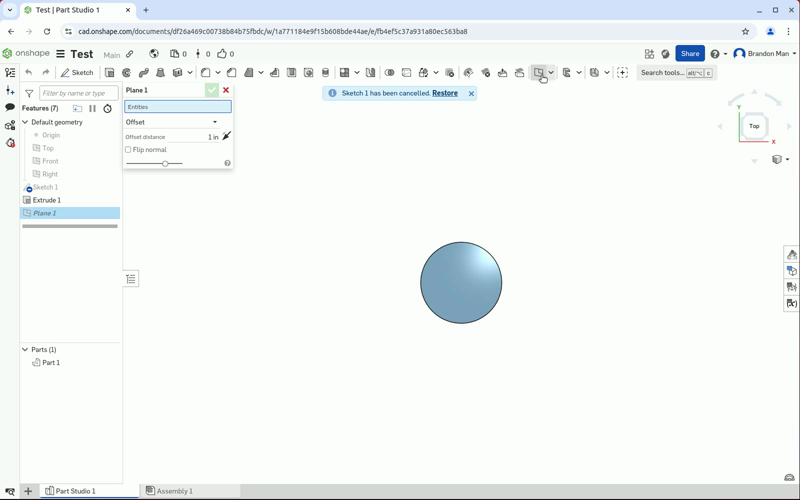
mouse_move(73, 150)
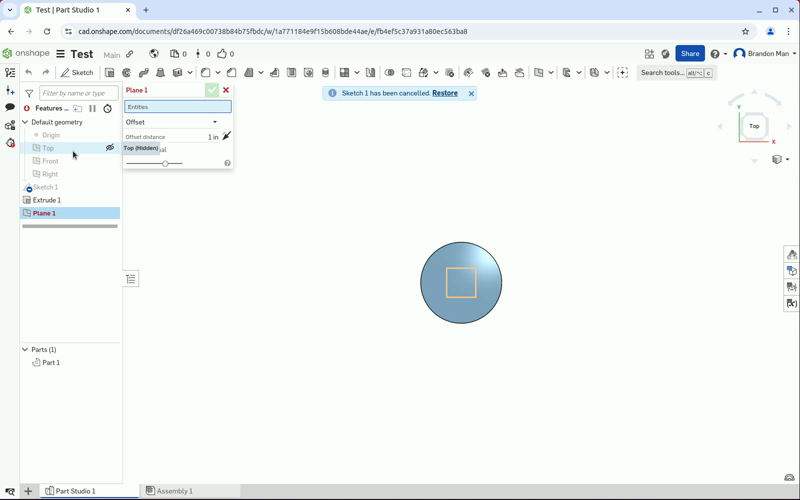
click(73, 150)
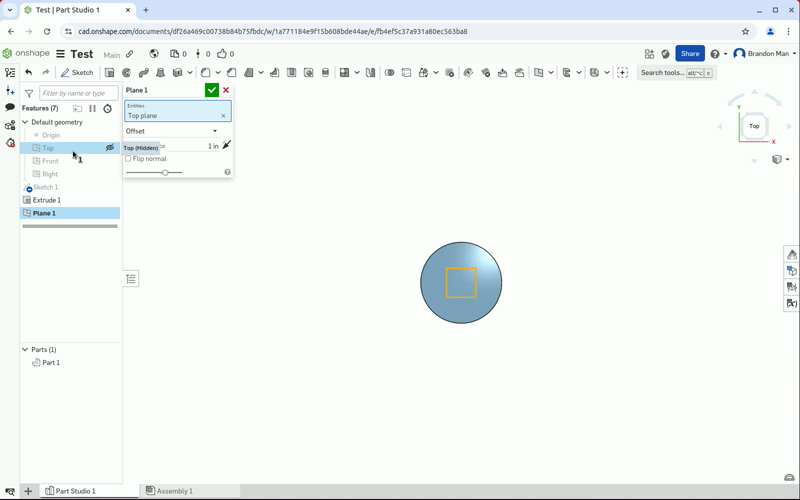
key(tab, 2)
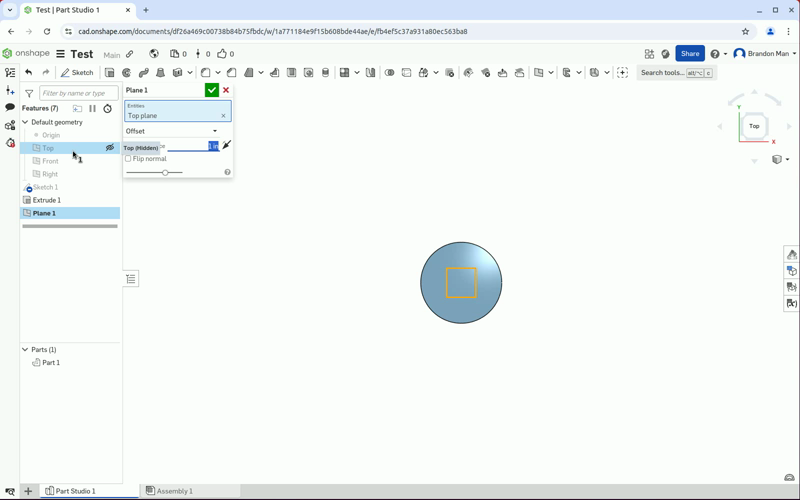
text(9.86)
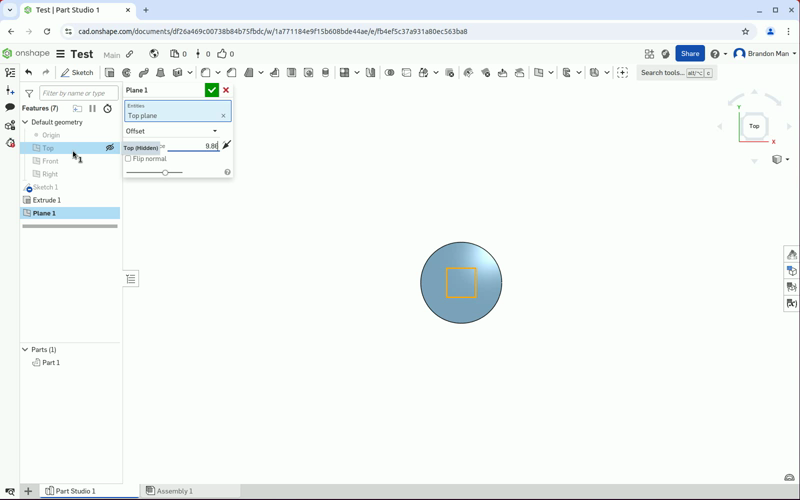
key(enter, 2)
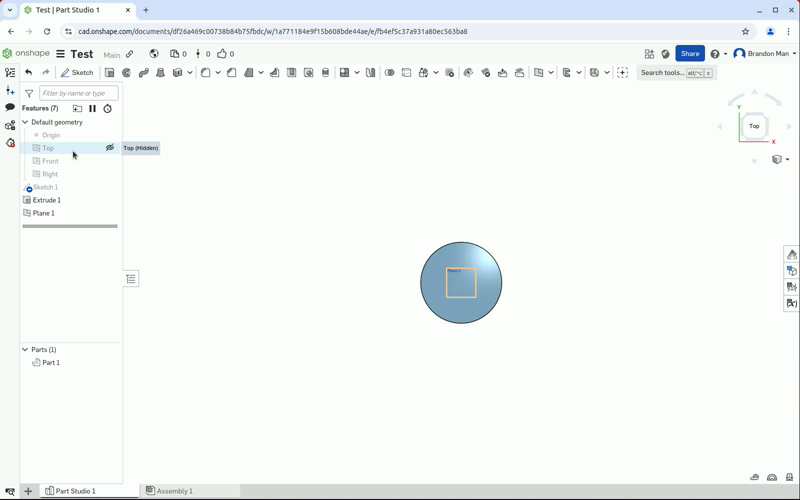
key(shift+s)
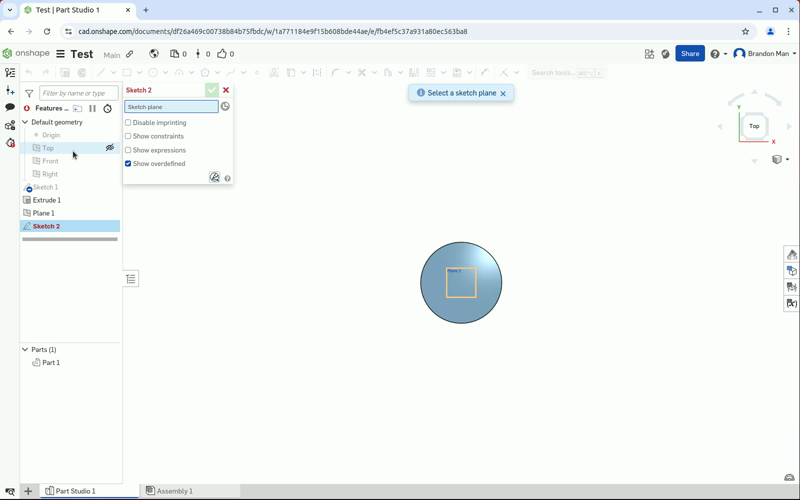
mouse_move(73, 215)
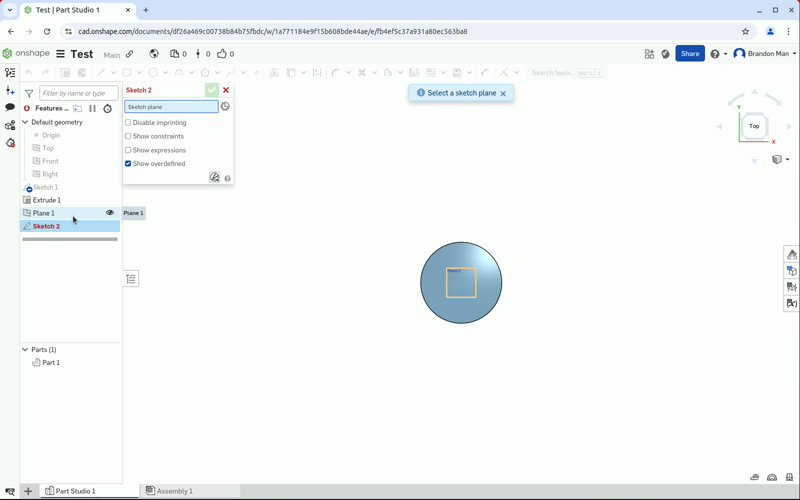
click(73, 215)
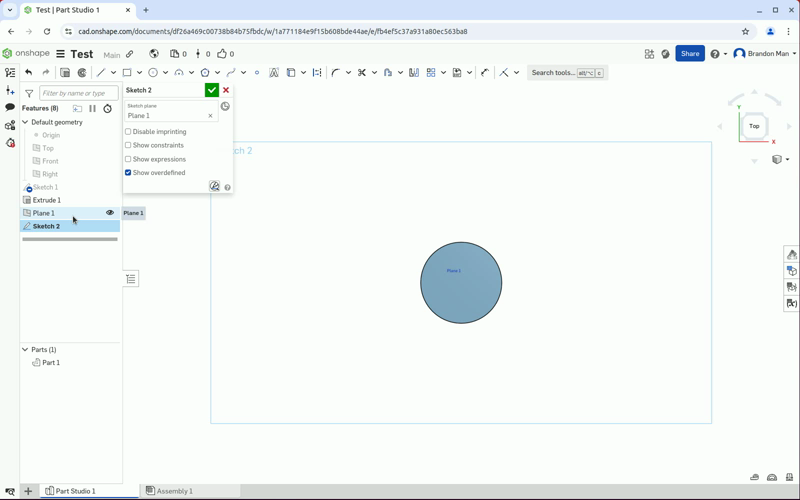
mouse_move(73, 352)
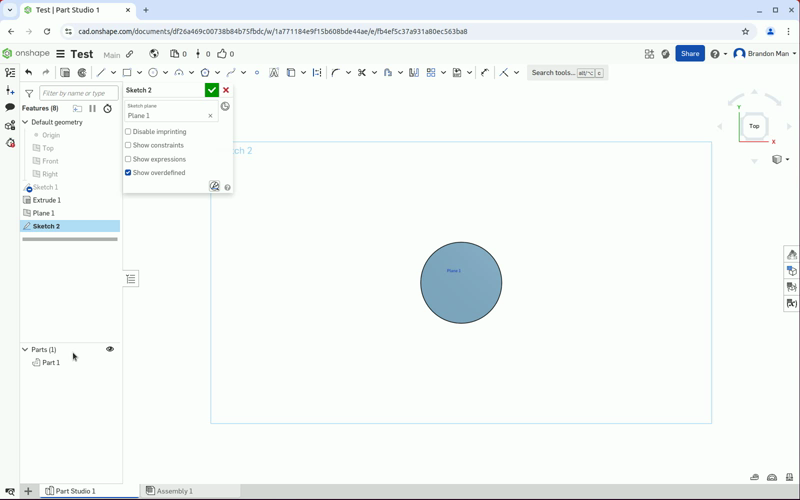
key(y)
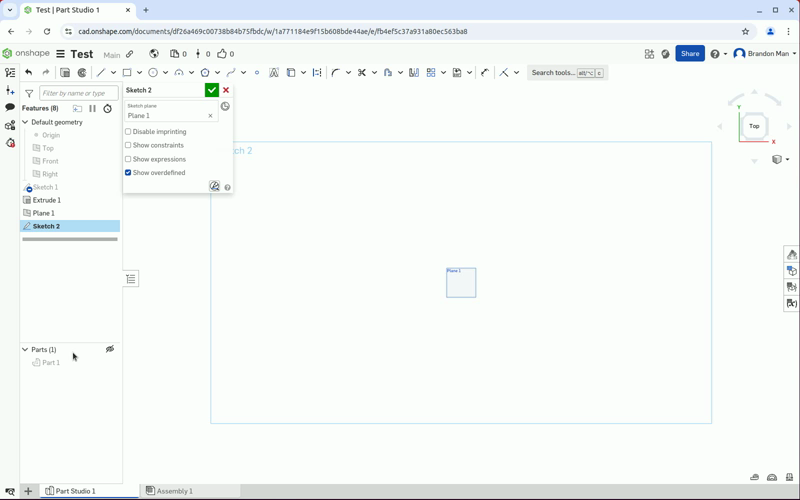
key(c)
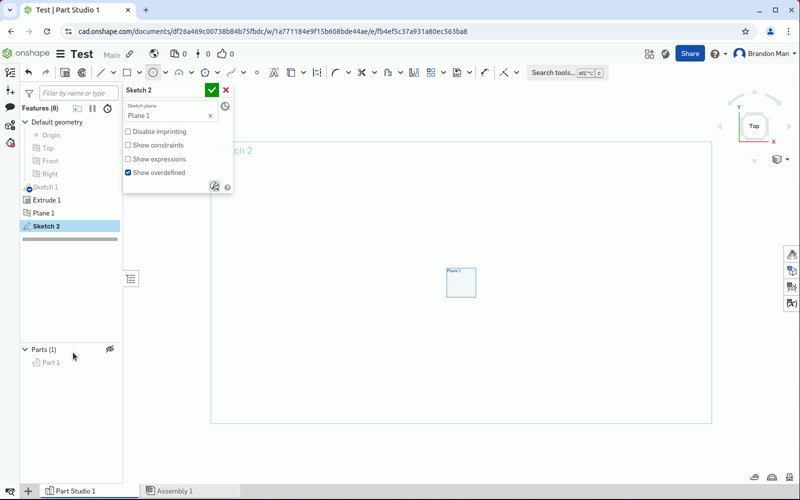
key_down(shift)
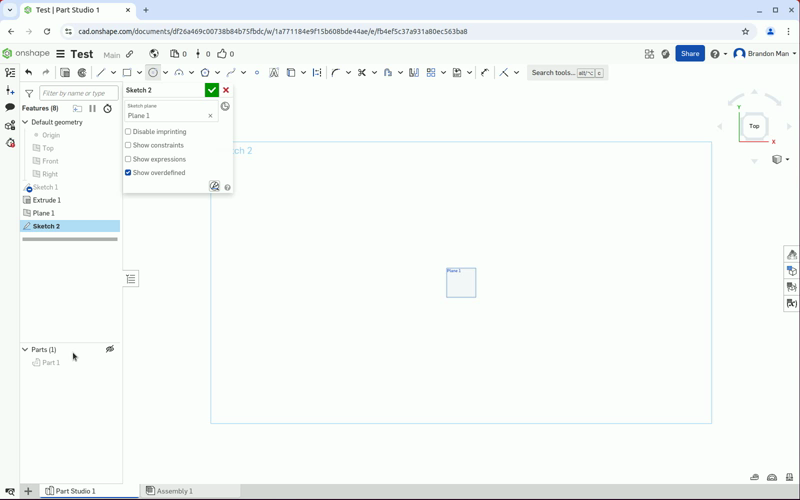
mouse_move(460, 282)
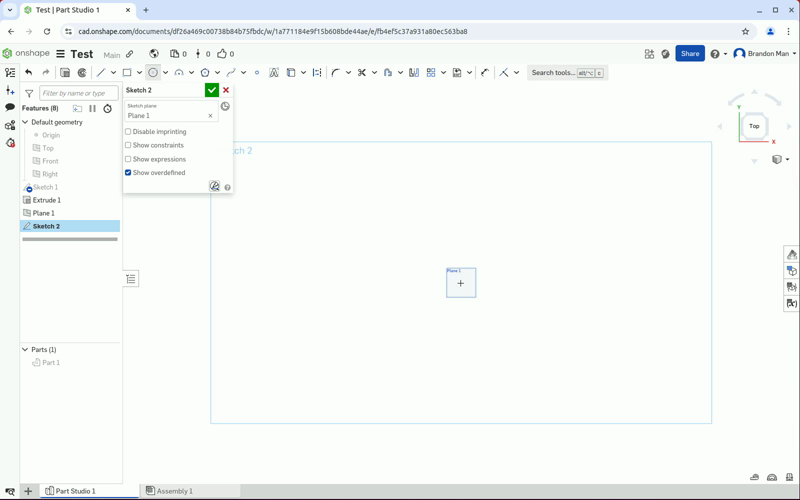
click(460, 282)
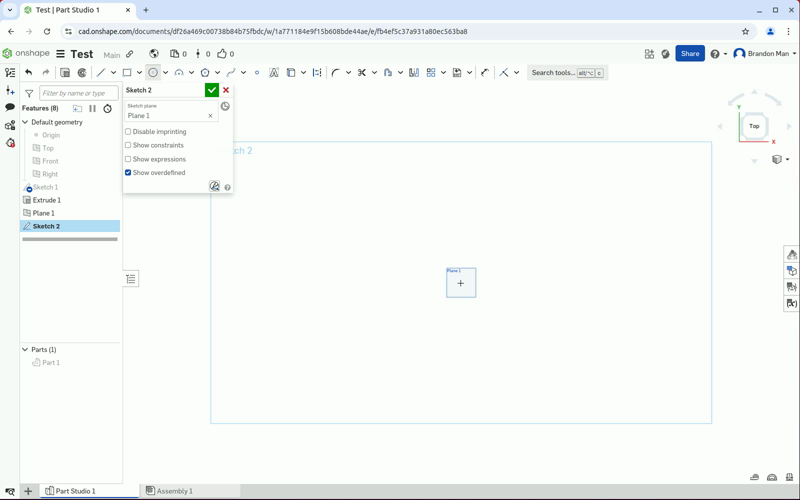
key_up(shift)
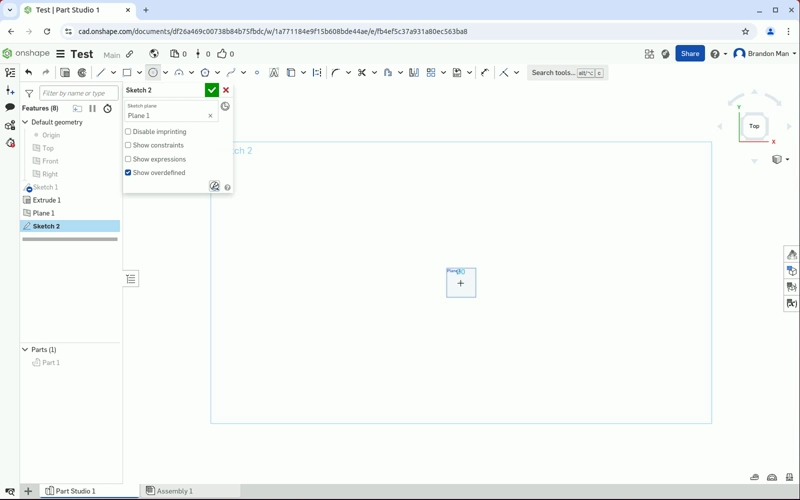
mouse_move(477, 282)
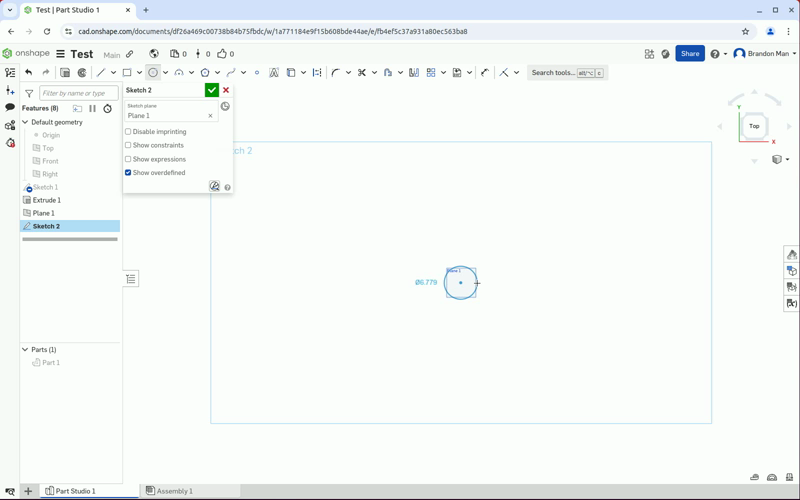
click(477, 282)
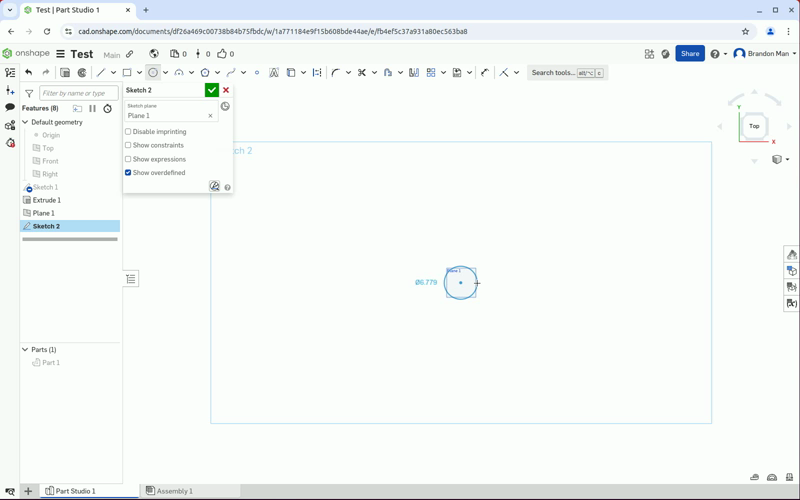
key(esc)
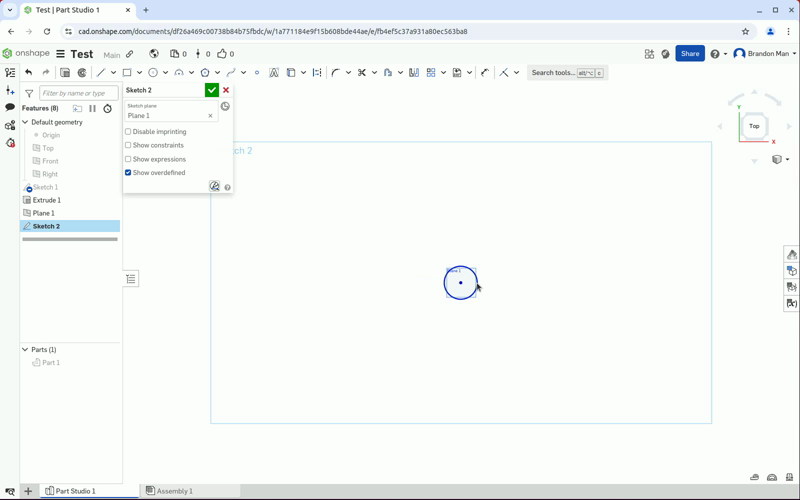
mouse_move(463, 289)
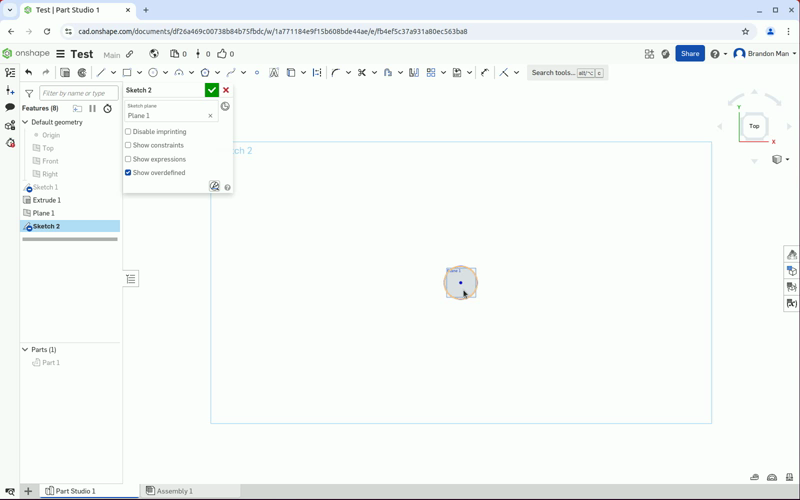
scroll(6)
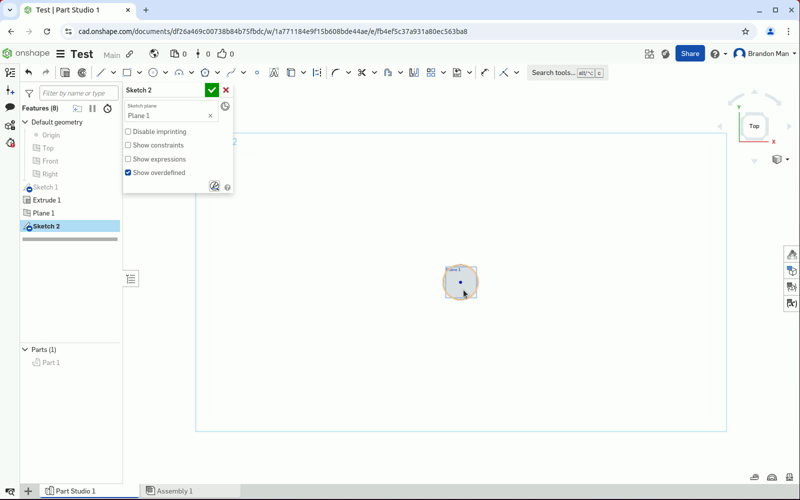
scroll(6)
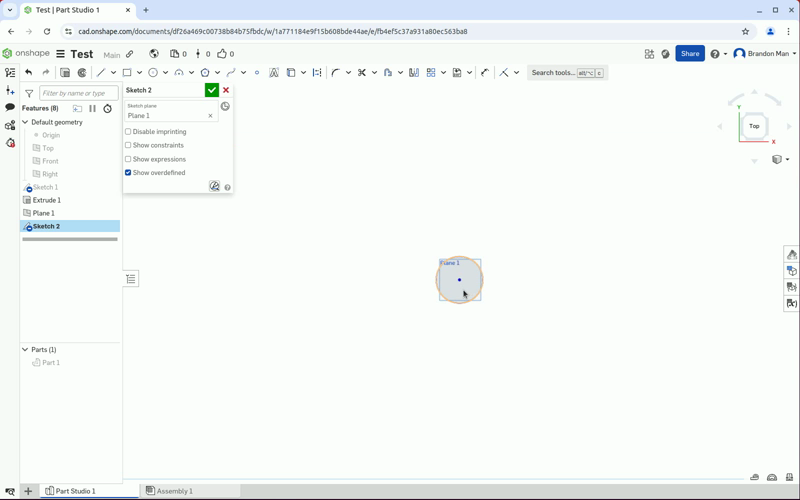
scroll(6)
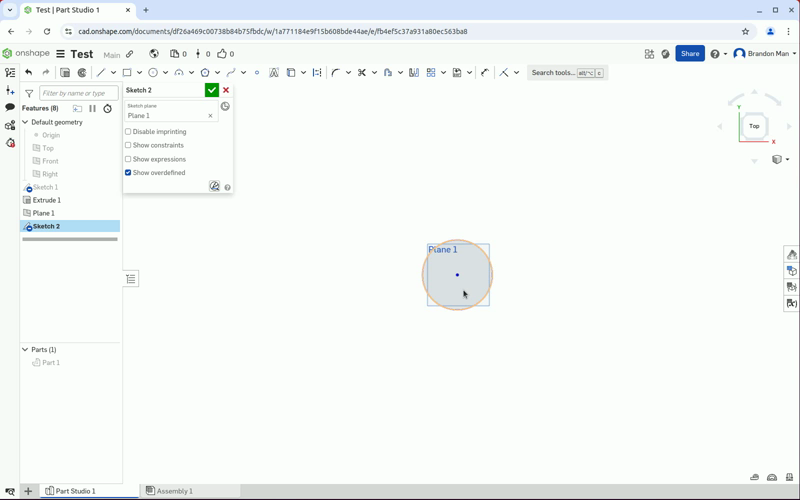
scroll(6)
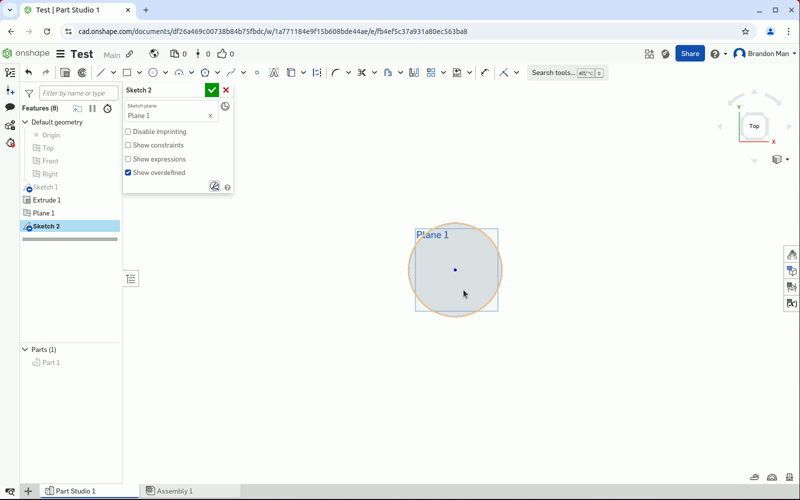
scroll(6)
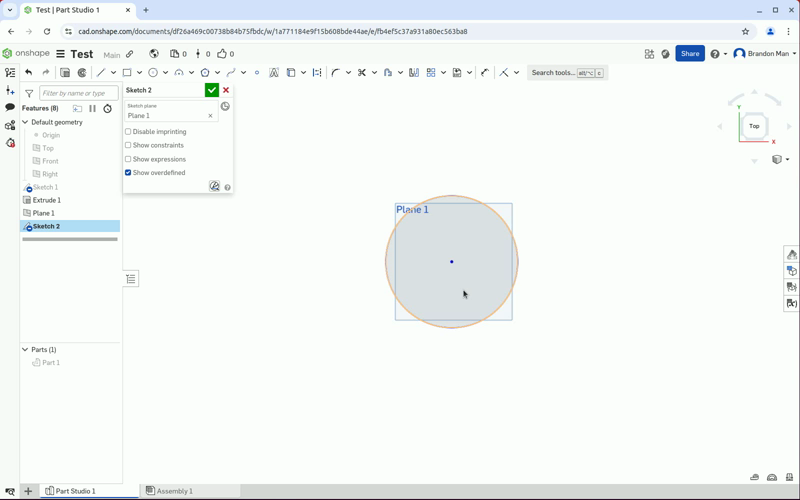
scroll(6)
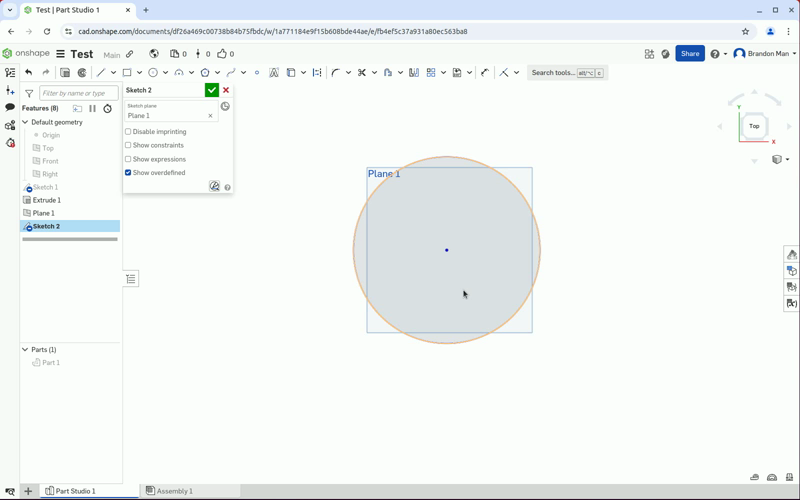
scroll(6)
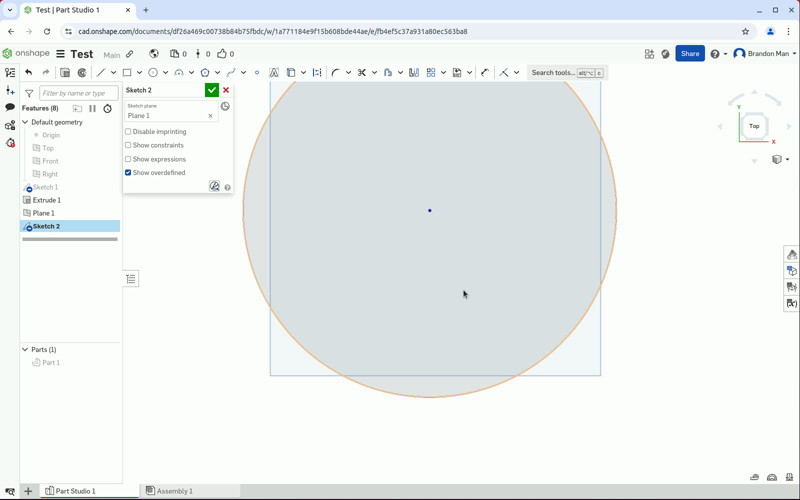
click(463, 289)
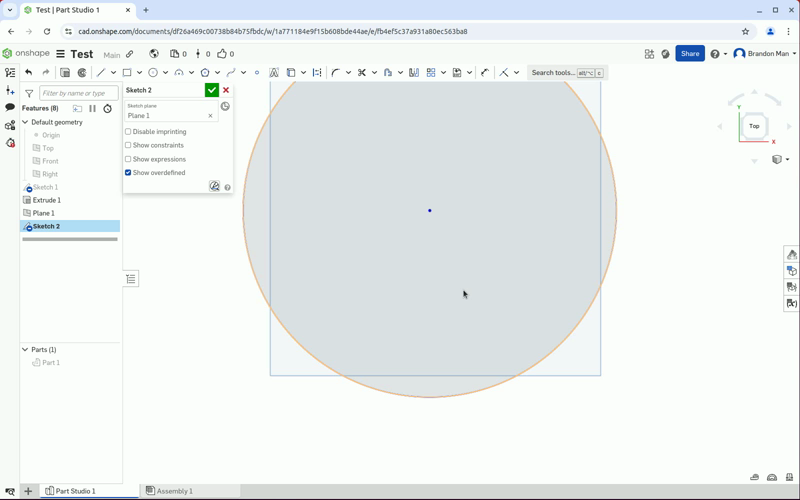
scroll(-6)
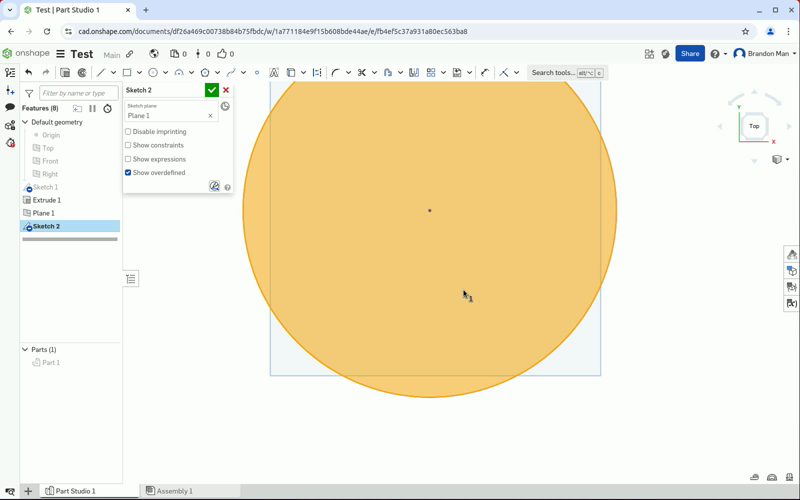
scroll(-6)
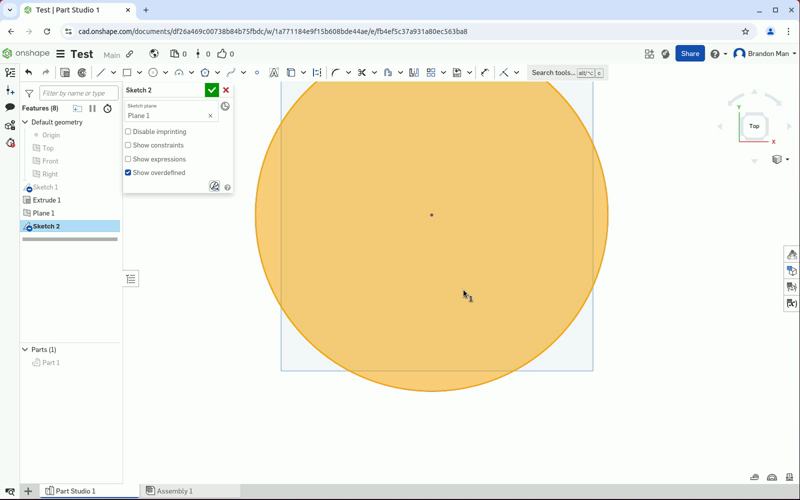
scroll(-6)
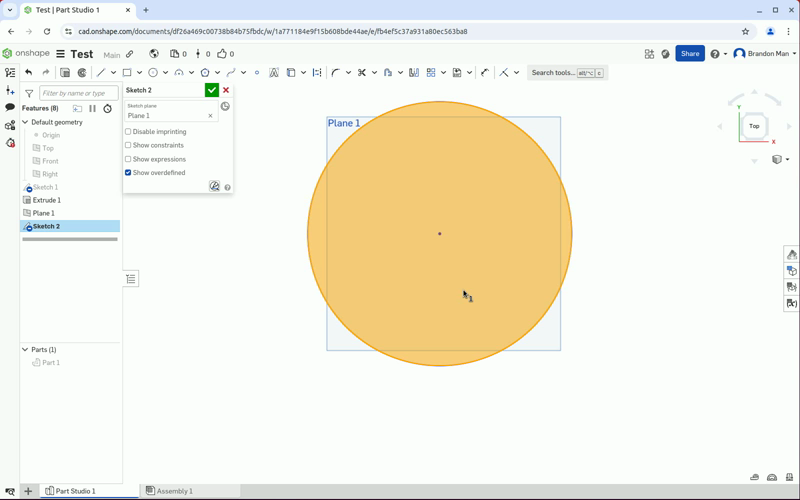
scroll(-6)
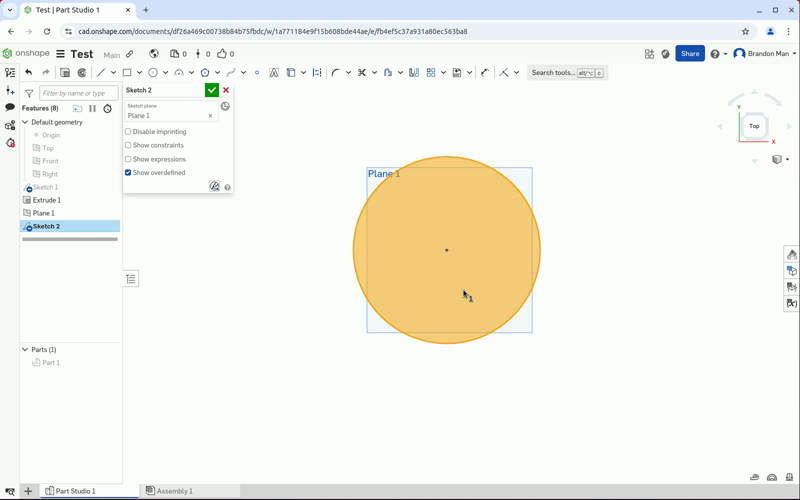
scroll(-6)
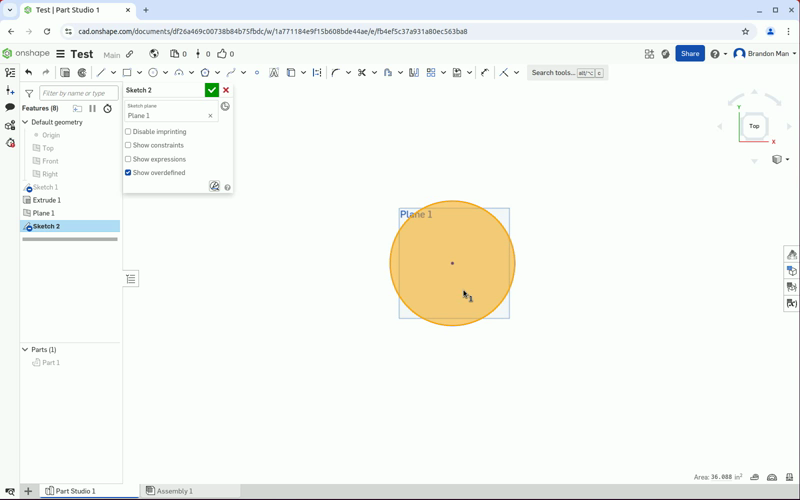
scroll(-6)
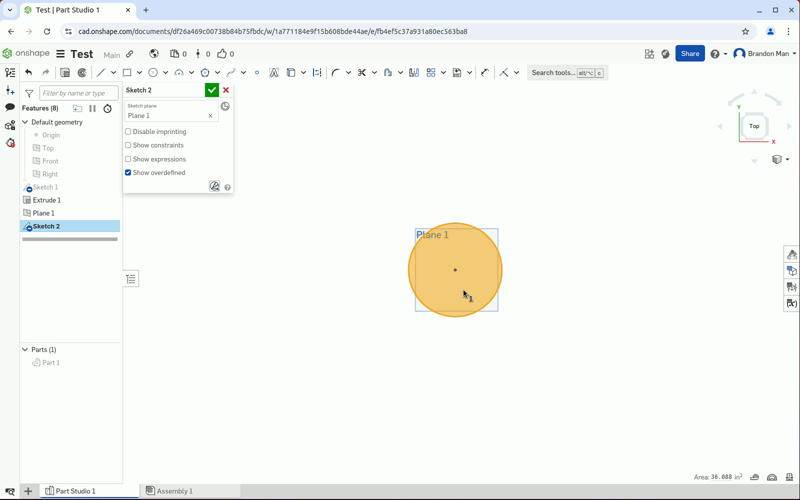
scroll(-6)
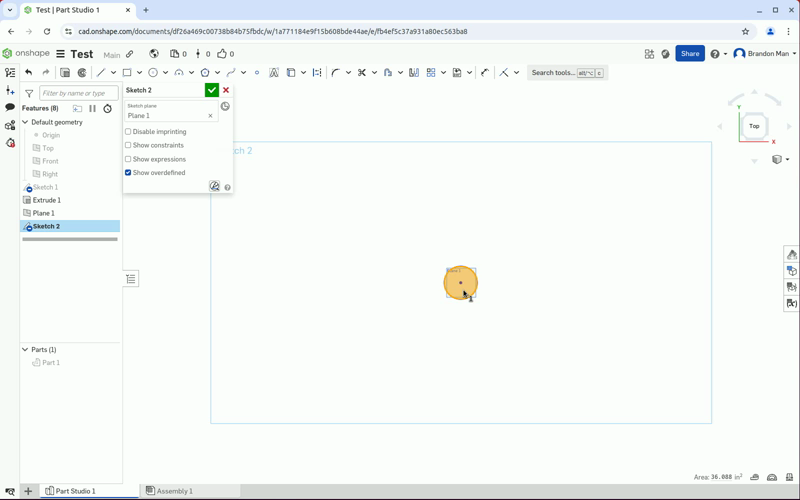
mouse_move(73, 352)
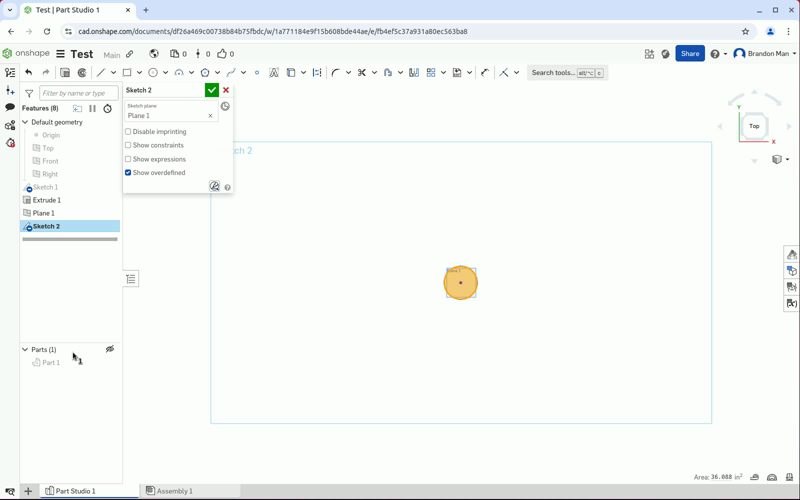
key(shift+y)
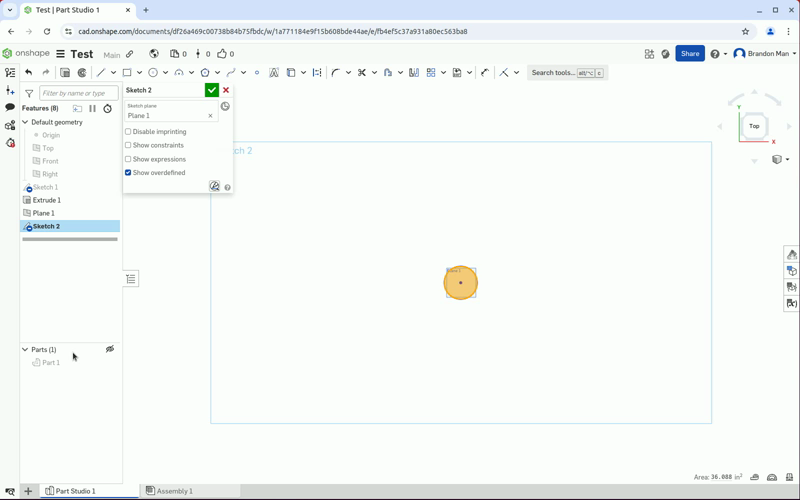
key(shift+e)
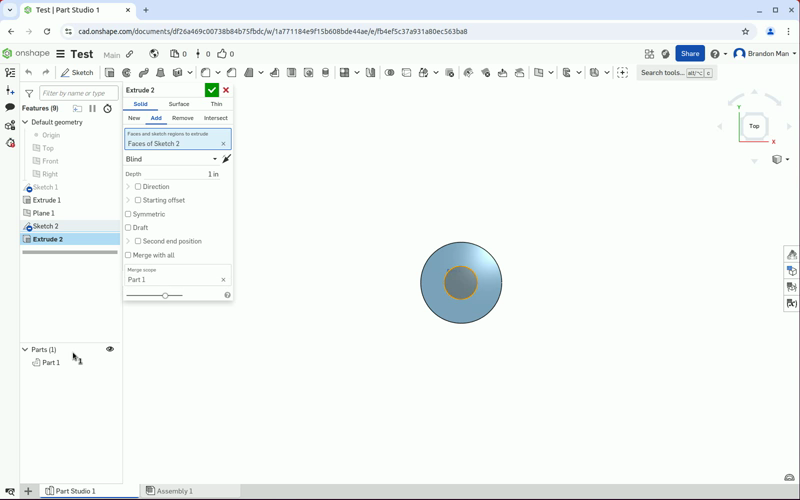
mouse_move(143, 106)
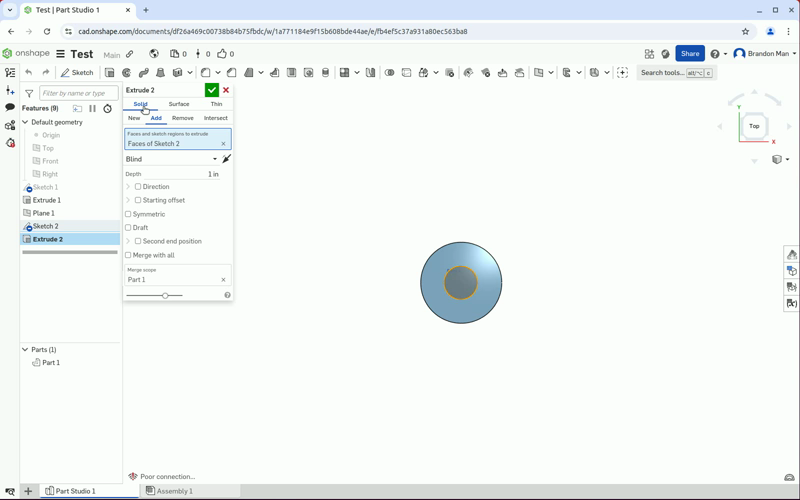
click(143, 106)
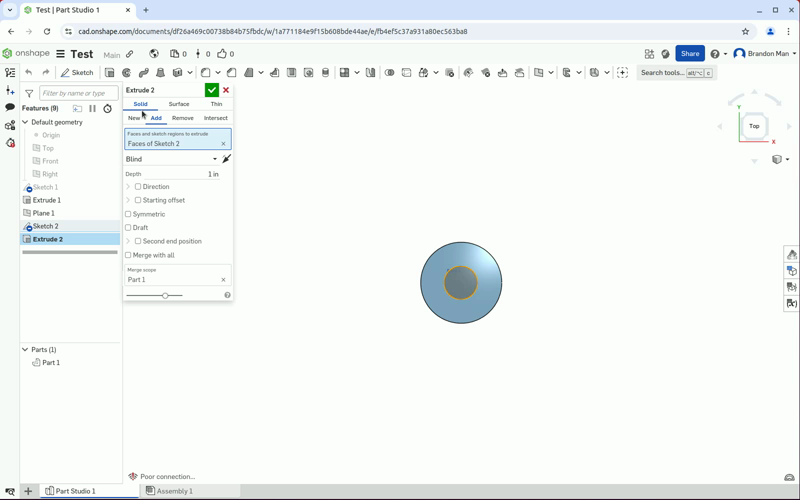
mouse_move(137, 120)
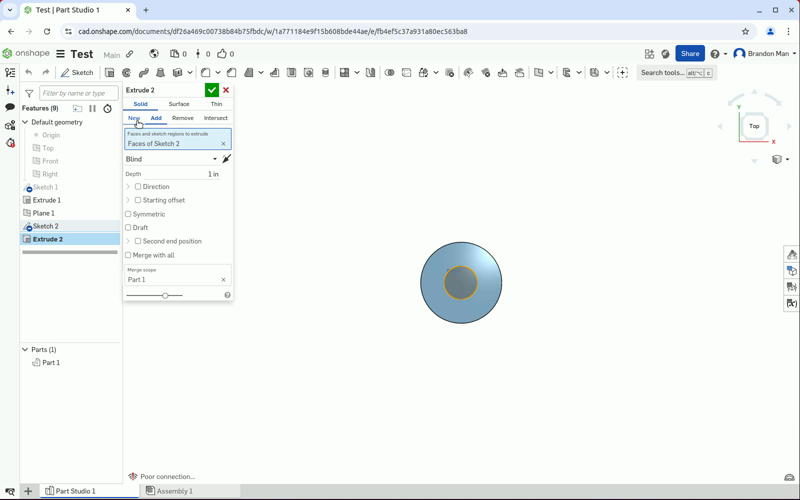
click(137, 120)
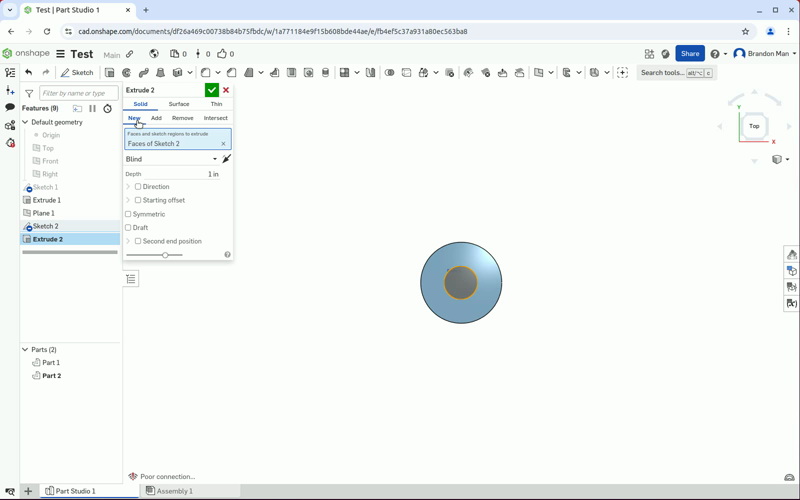
key(tab, 4)
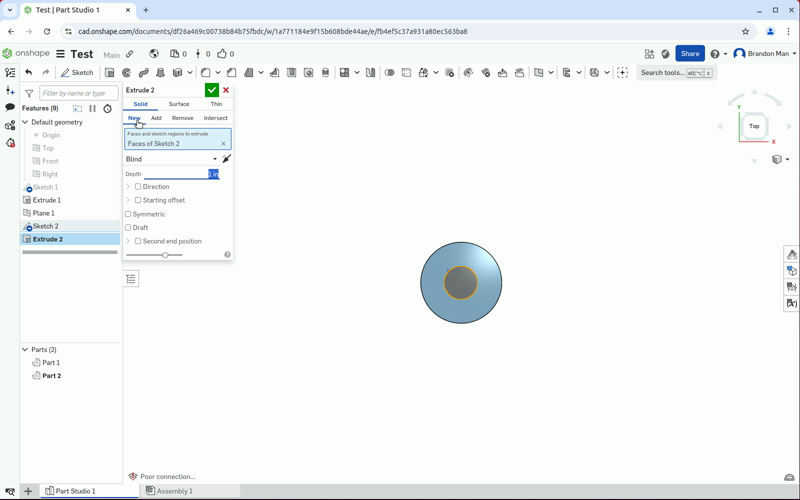
text(13.239)
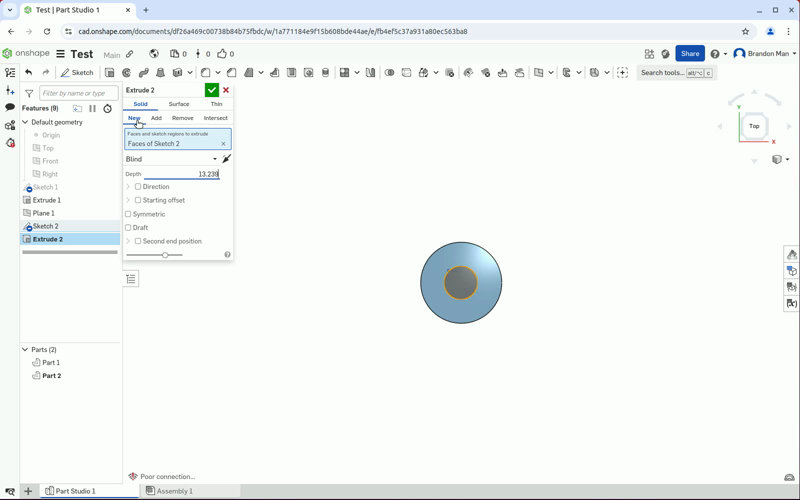
key(enter)
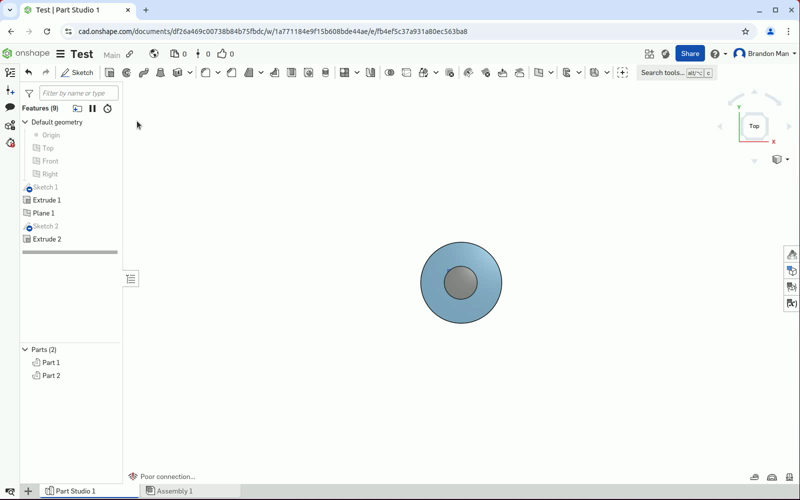
key(shift+h)
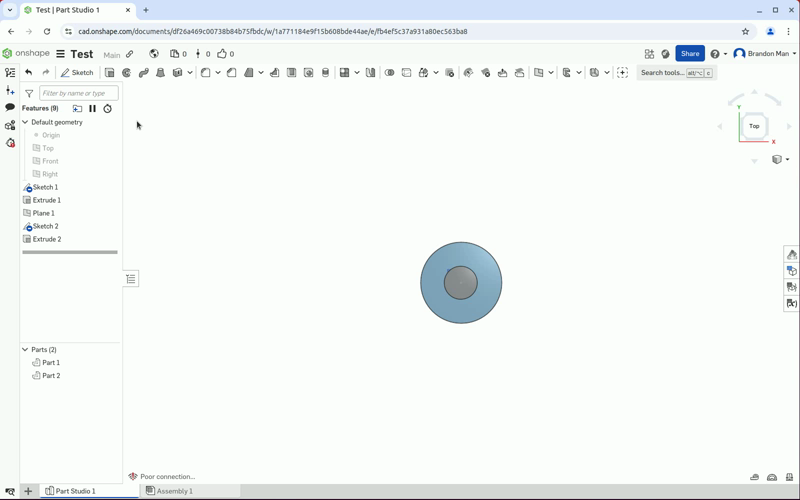
key(shift+h)
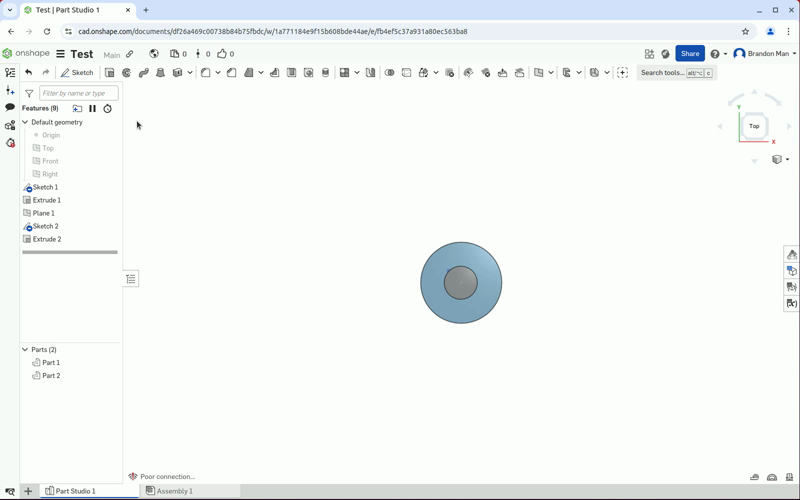
key(shift+7)
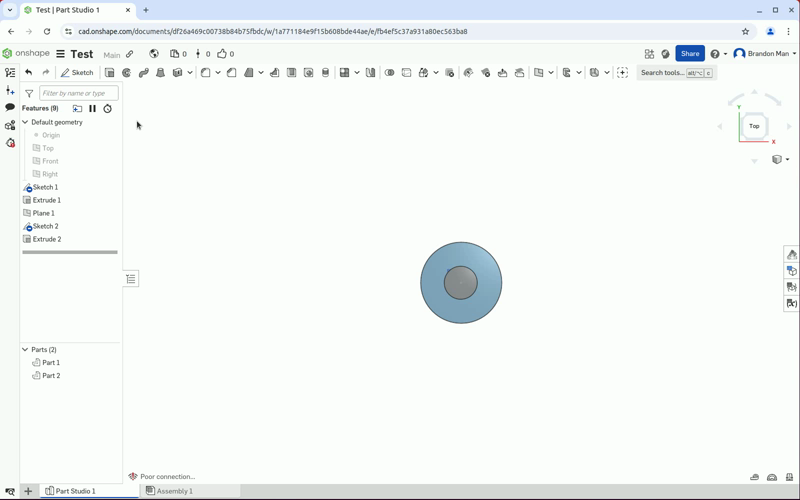
key(up, 3)
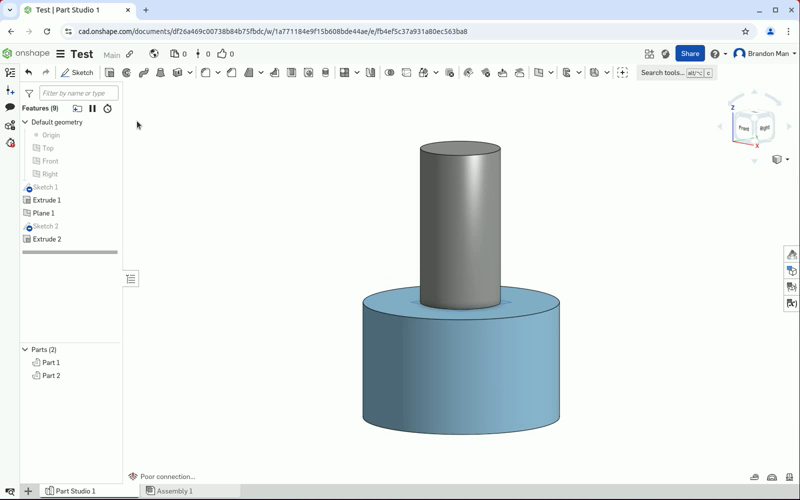
key(left, 3)
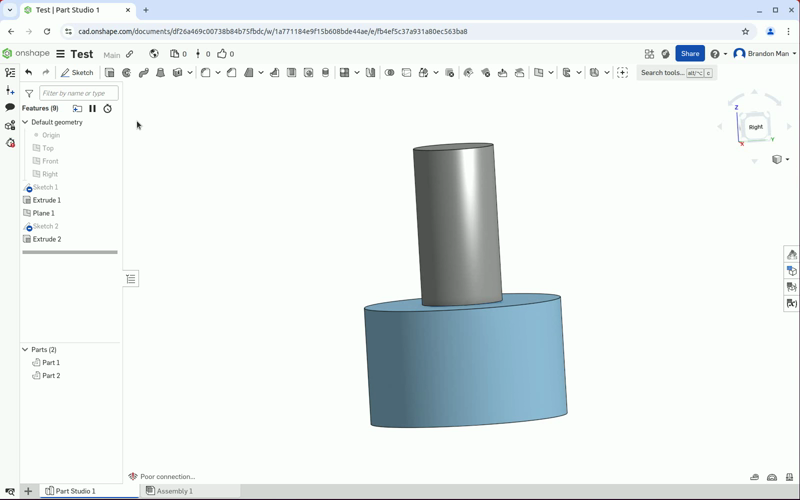
key(right, 3)
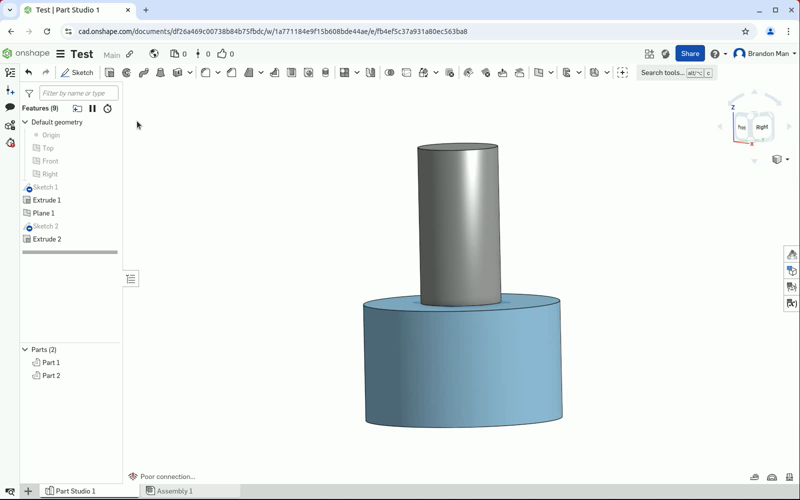
key(down, 3)
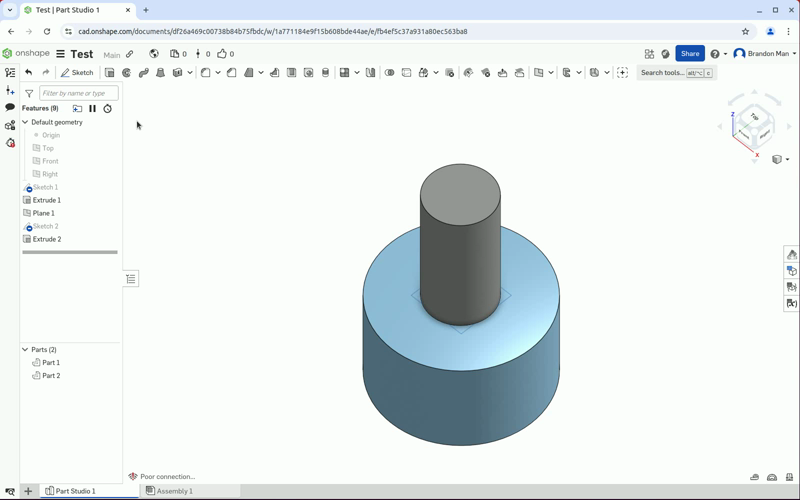
mouse_move(73, 189)
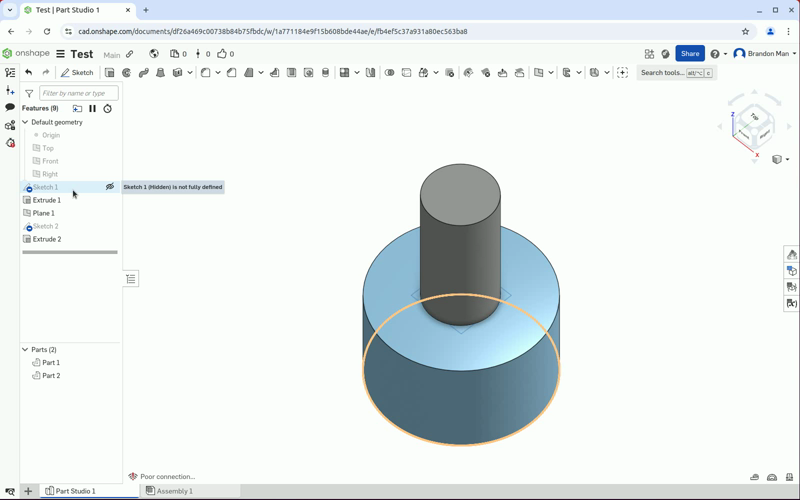
click(73, 189)